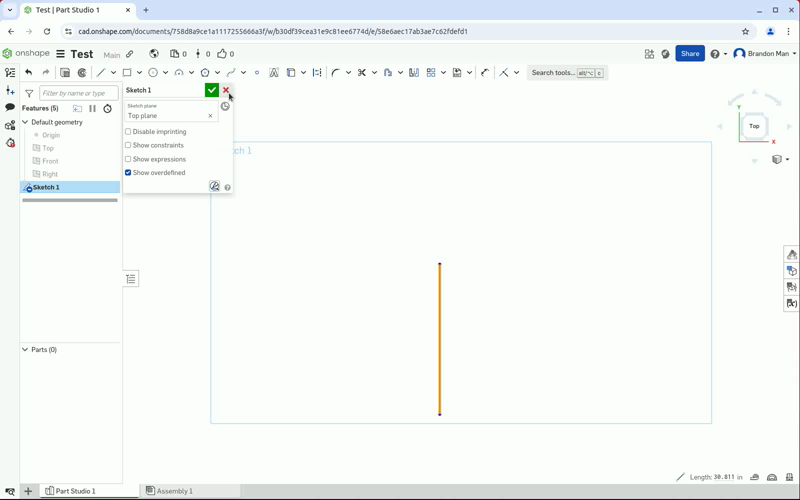
key(shift+h)
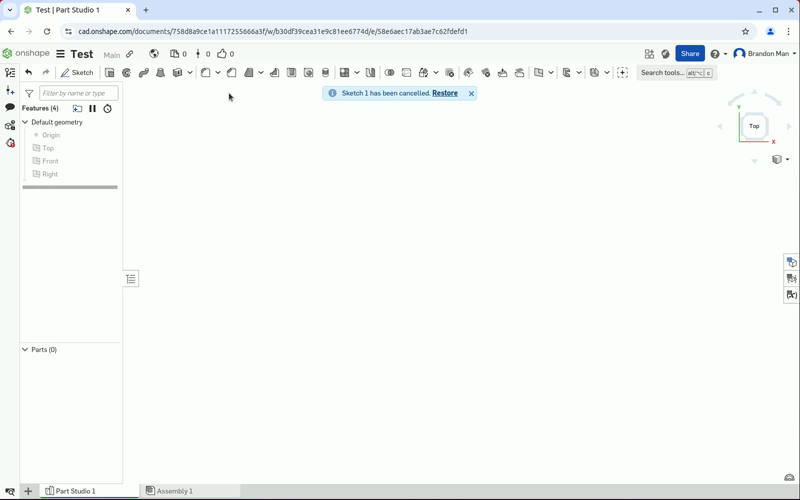
mouse_move(73, 352)
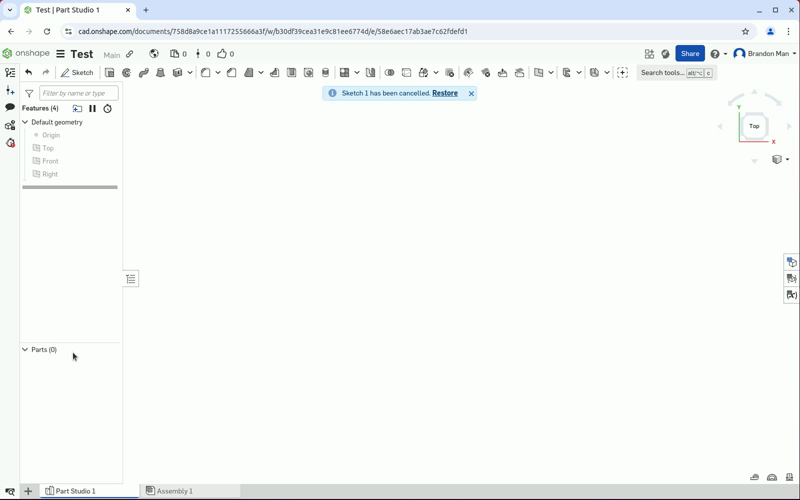
key(y)
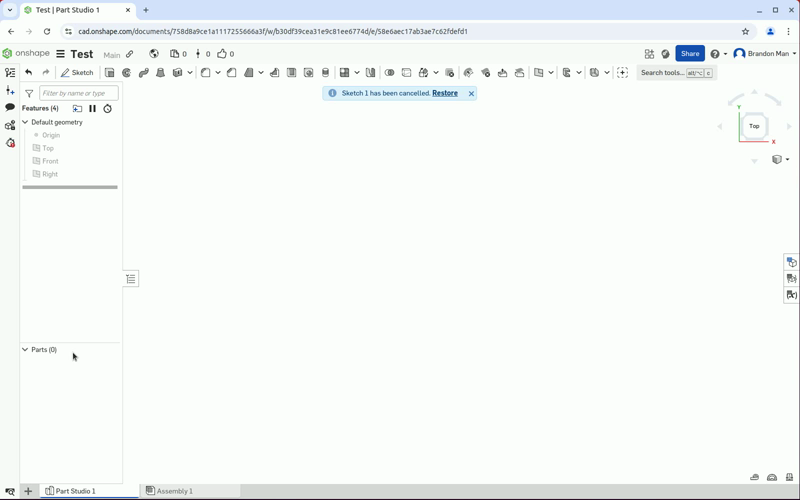
key(shift+p)
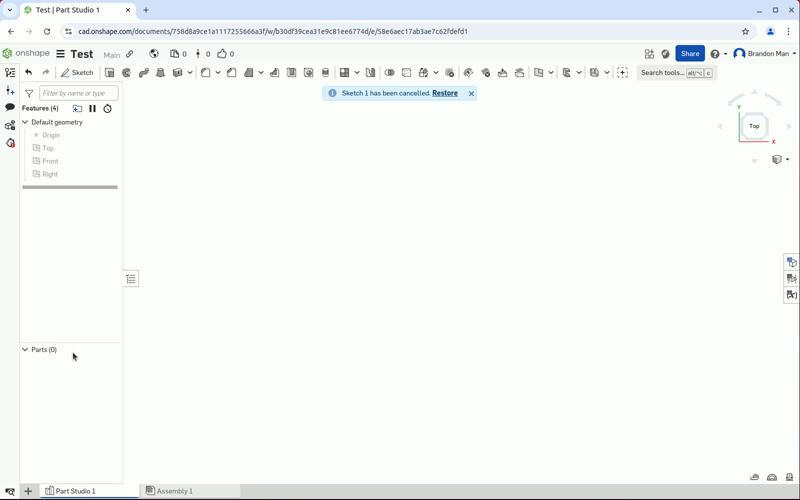
key(space)
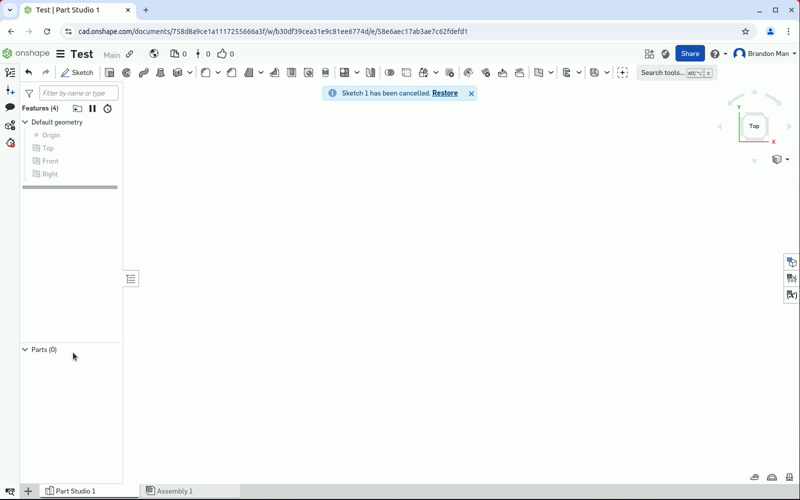
key_down(shift)
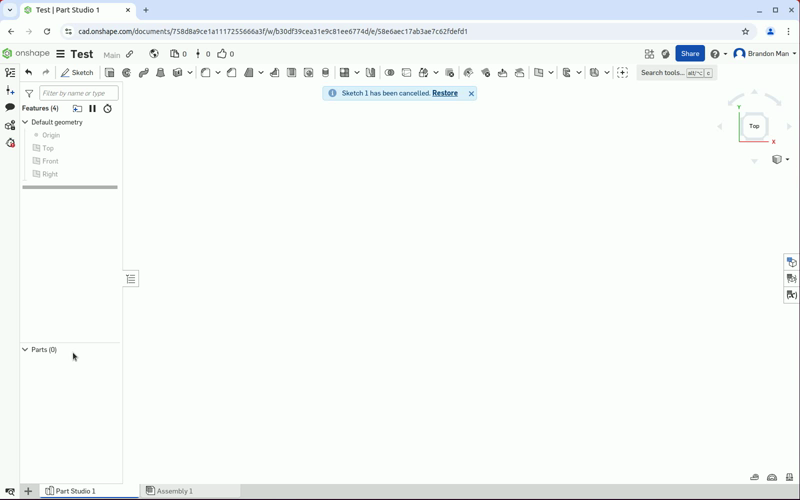
key(up)
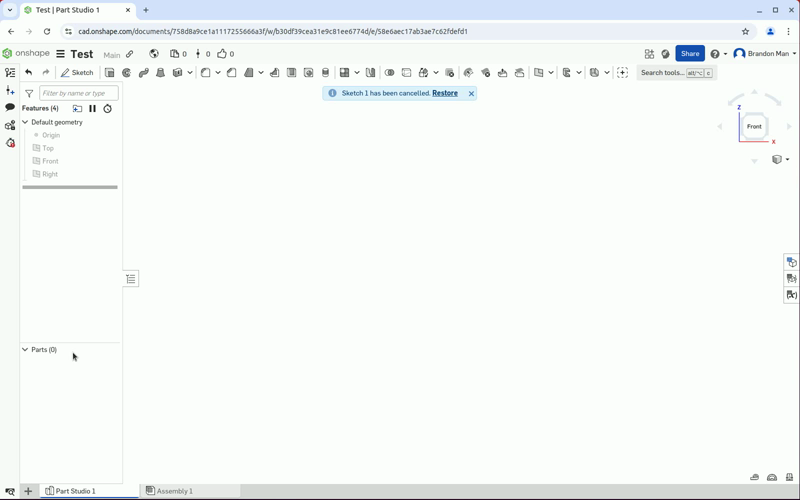
key_up(shift)
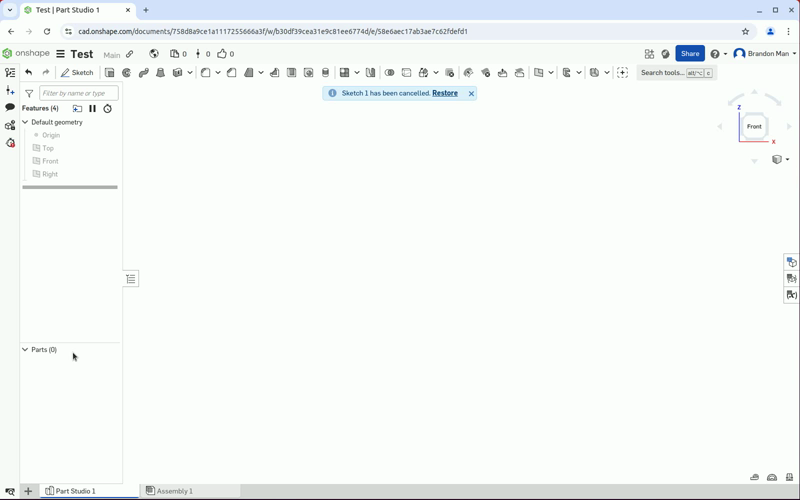
mouse_move(73, 352)
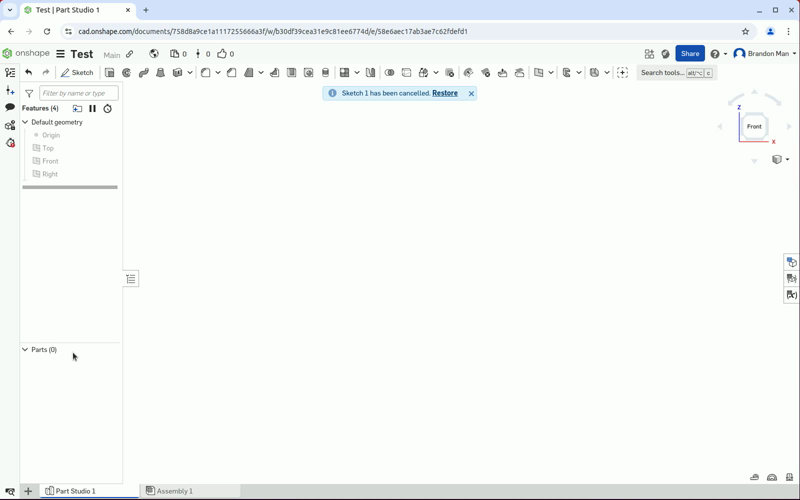
key(shift+y)
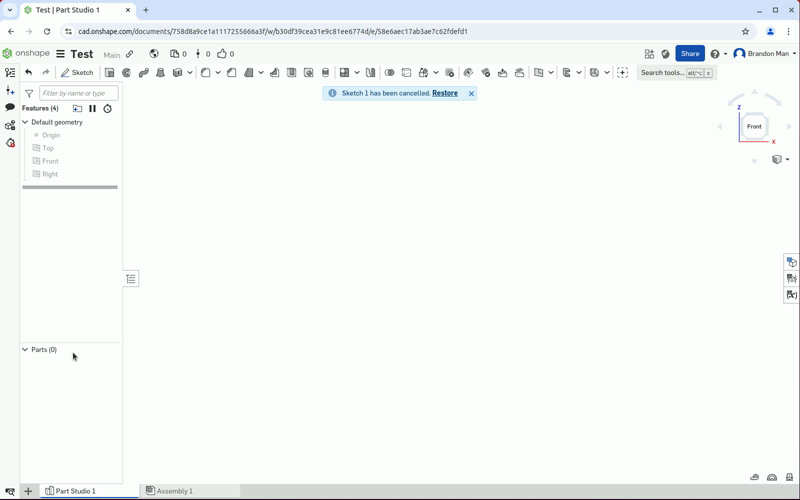
key(shift+s)
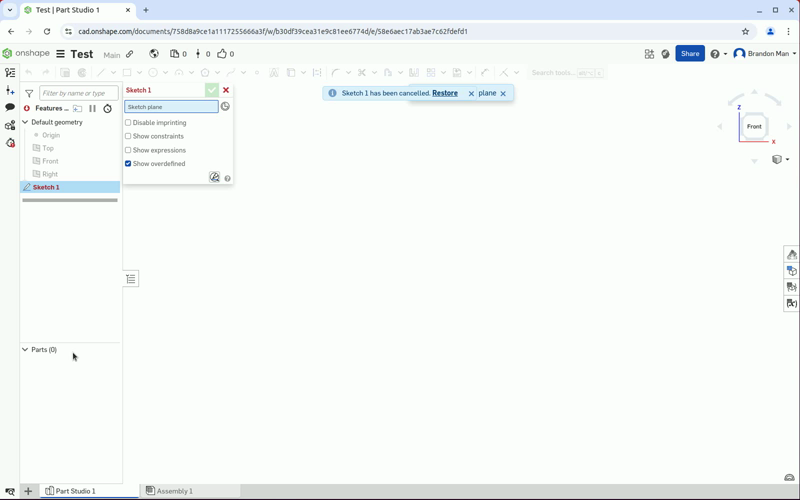
mouse_move(73, 163)
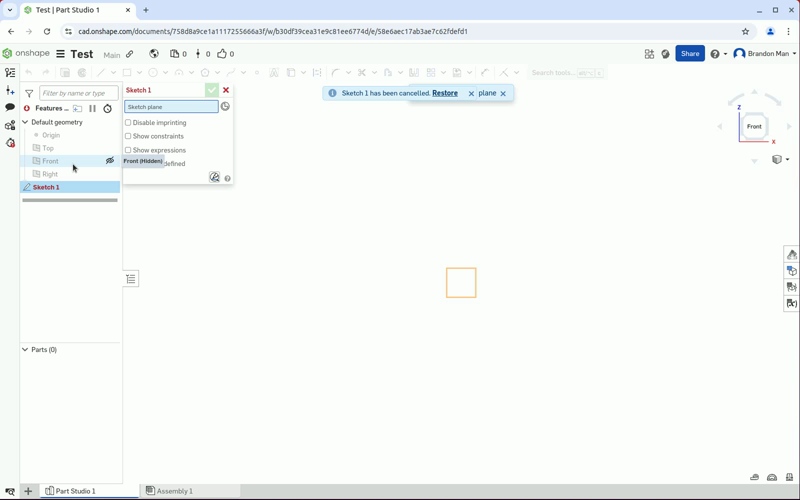
click(73, 163)
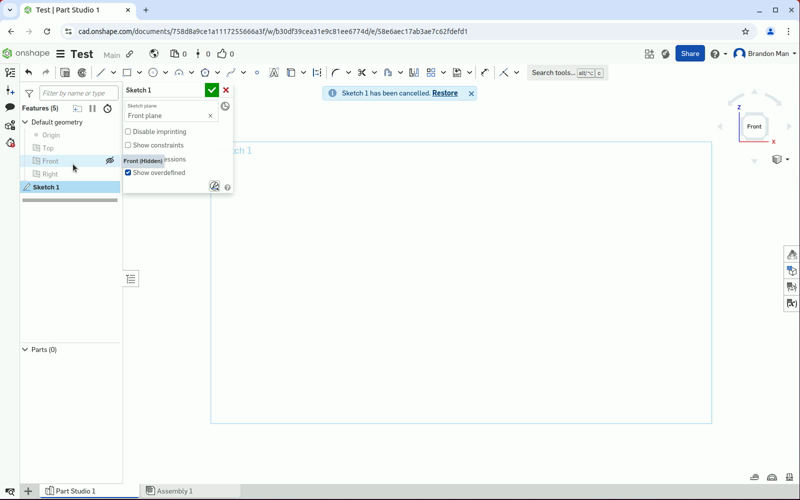
mouse_move(73, 352)
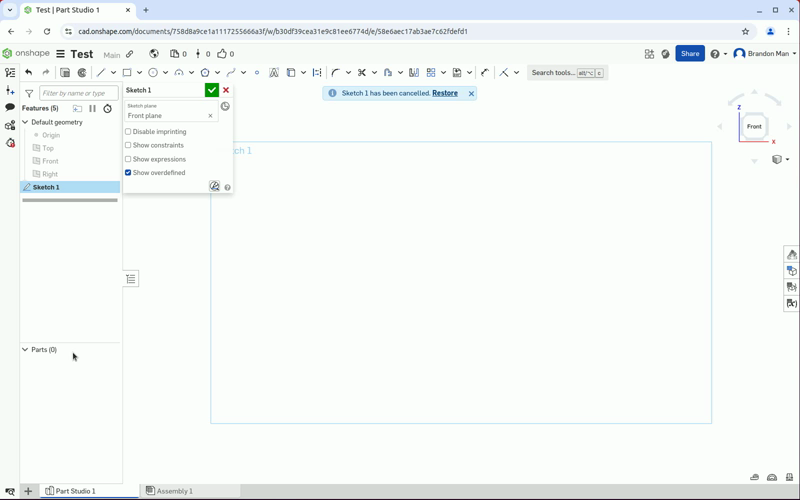
key(y)
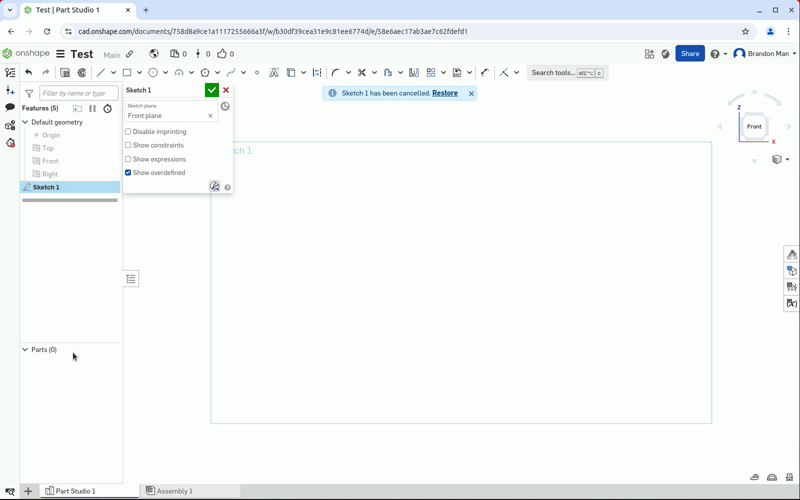
key(c)
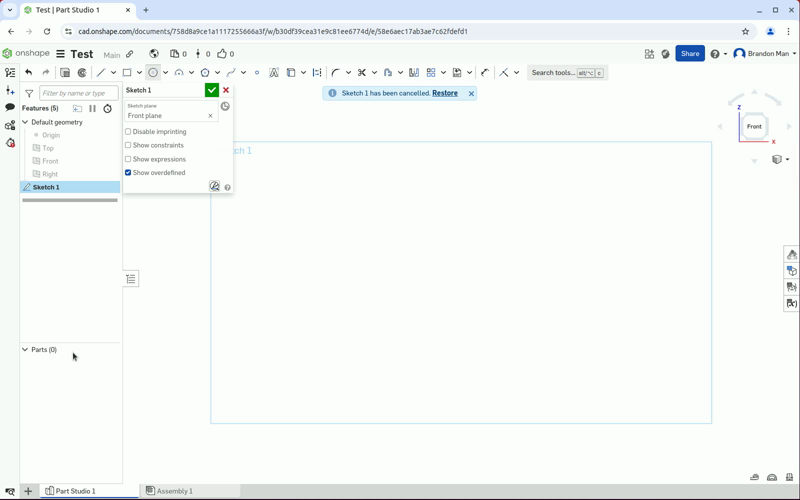
key_down(shift)
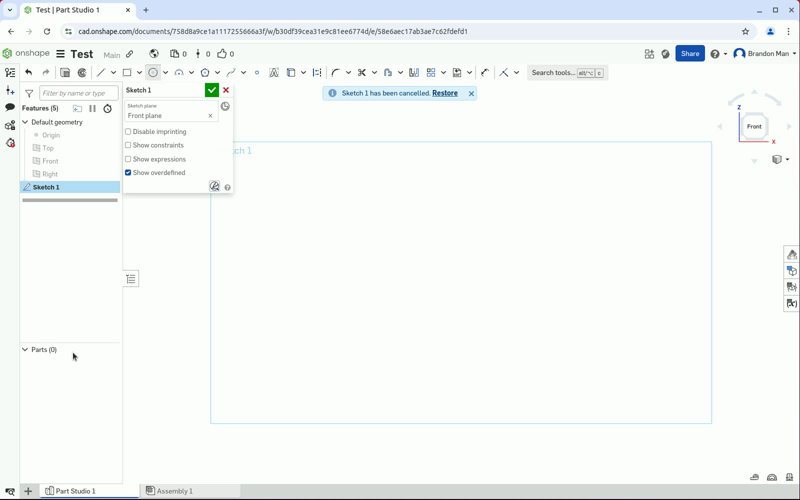
mouse_move(461, 282)
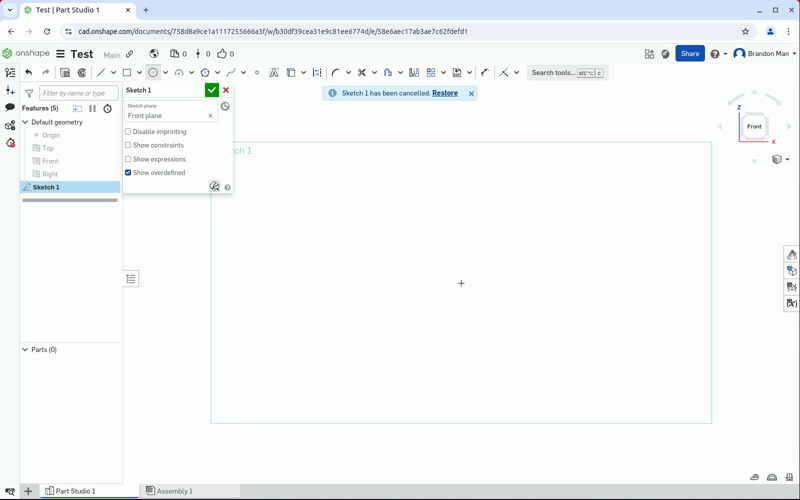
click(461, 282)
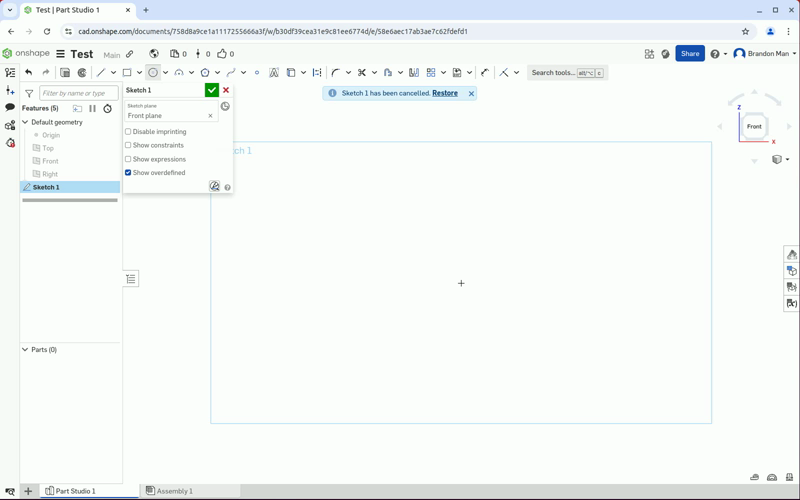
key_up(shift)
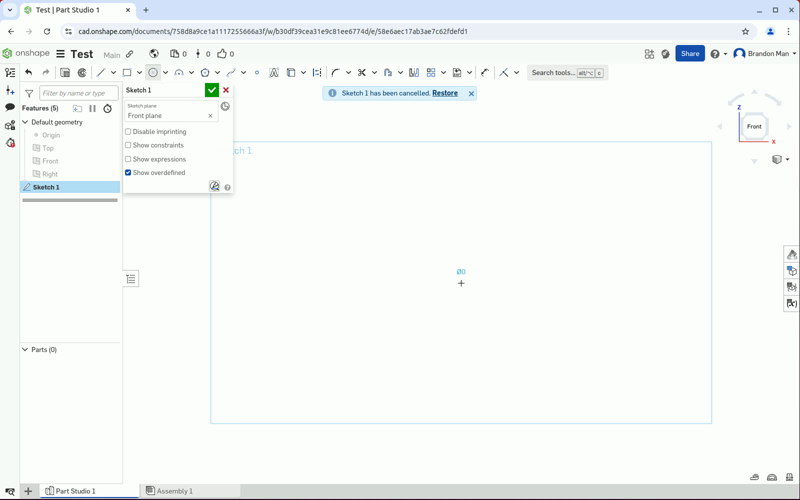
mouse_move(499, 282)
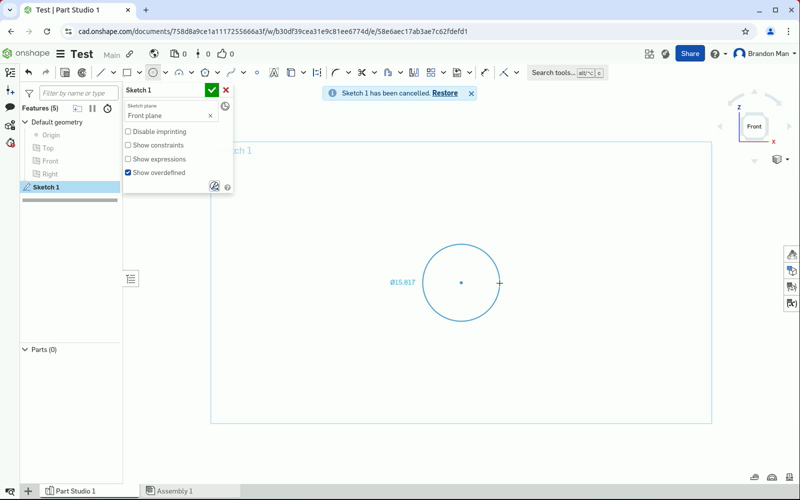
click(499, 282)
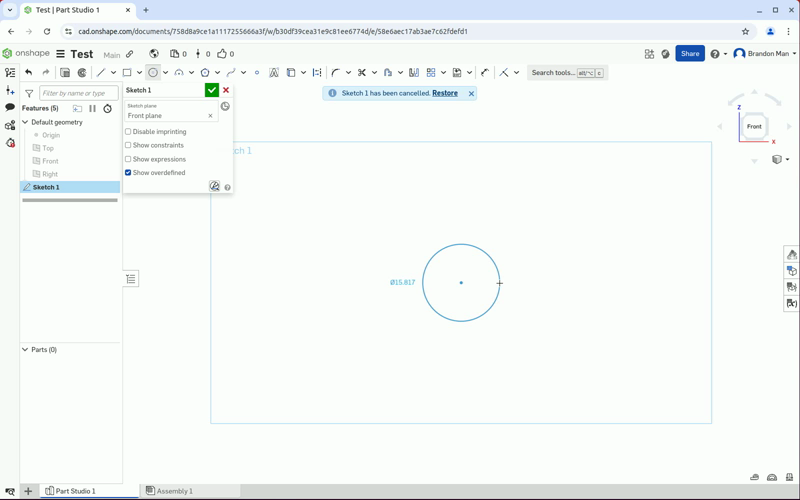
key(esc)
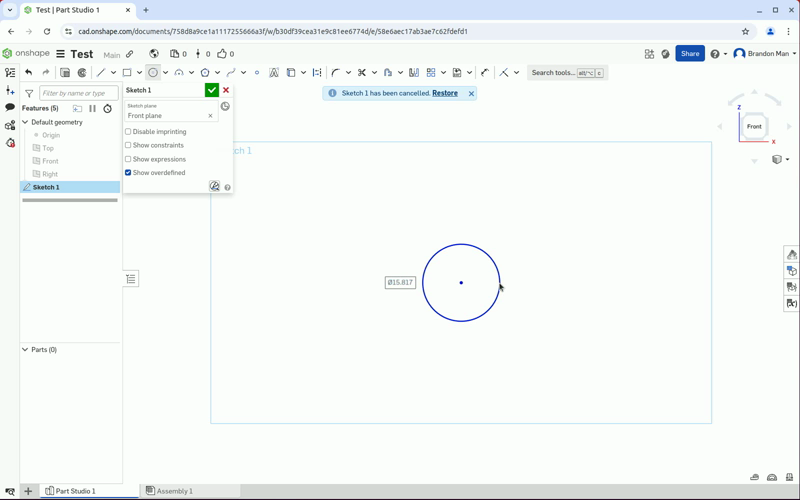
mouse_move(467, 254)
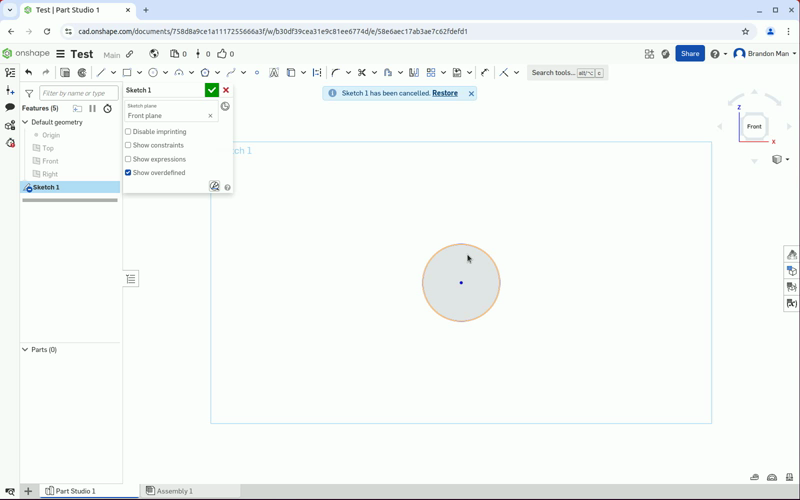
click(467, 254)
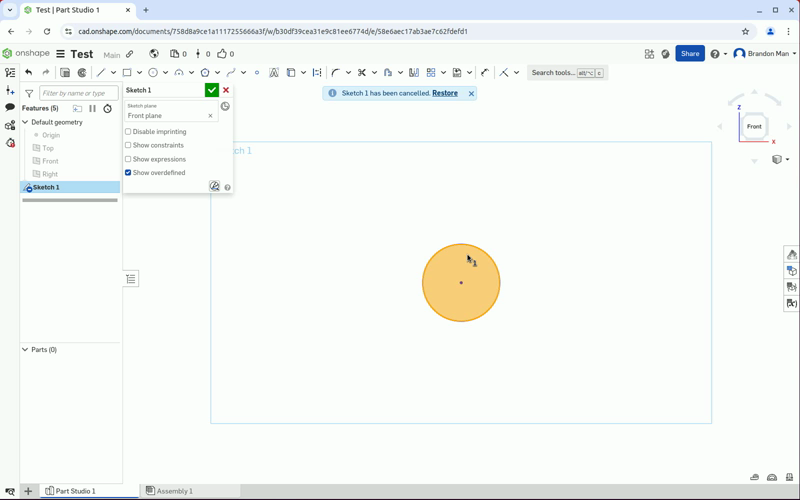
mouse_move(73, 352)
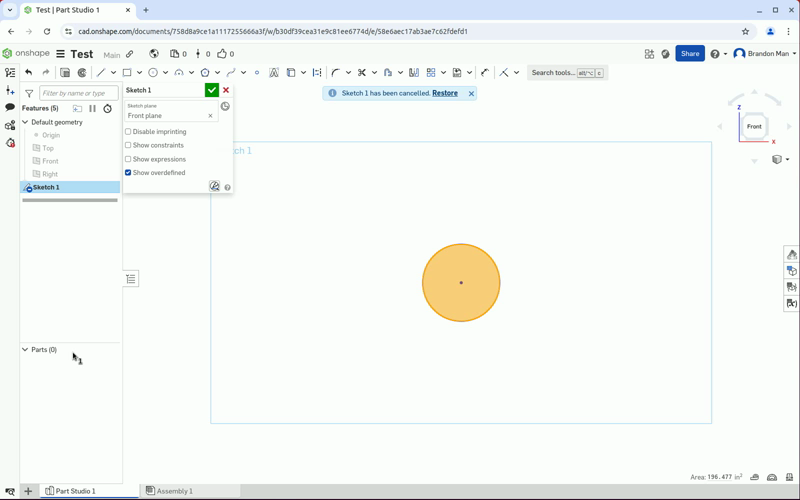
key(shift+y)
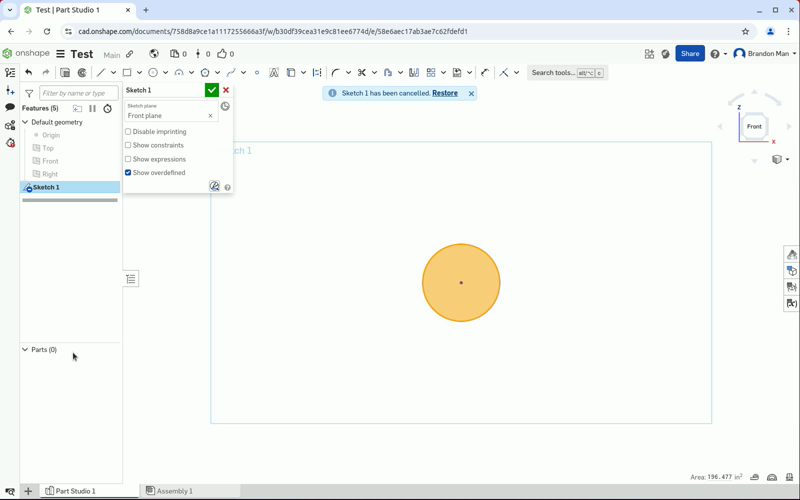
key(shift+e)
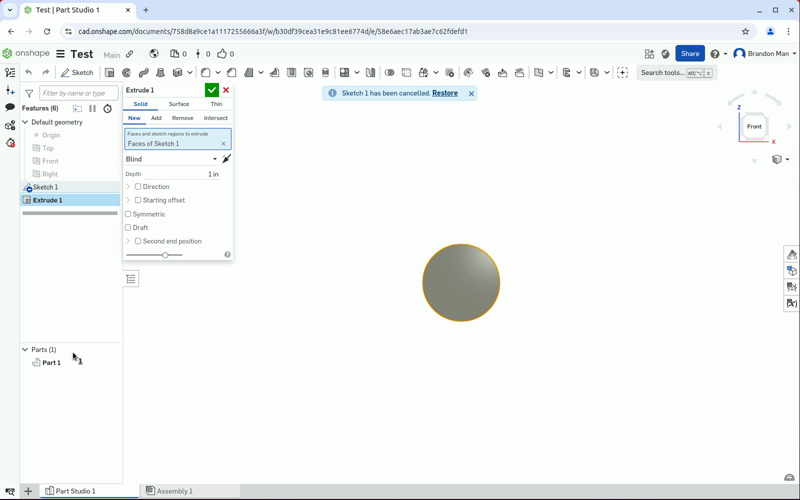
mouse_move(143, 106)
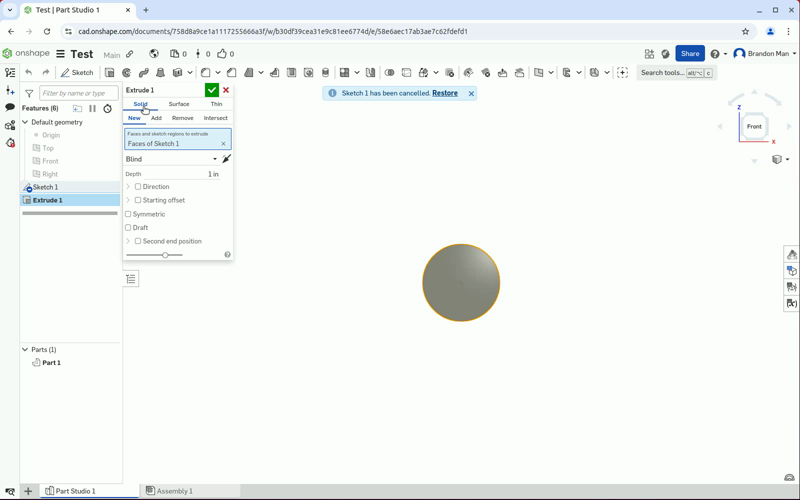
click(143, 106)
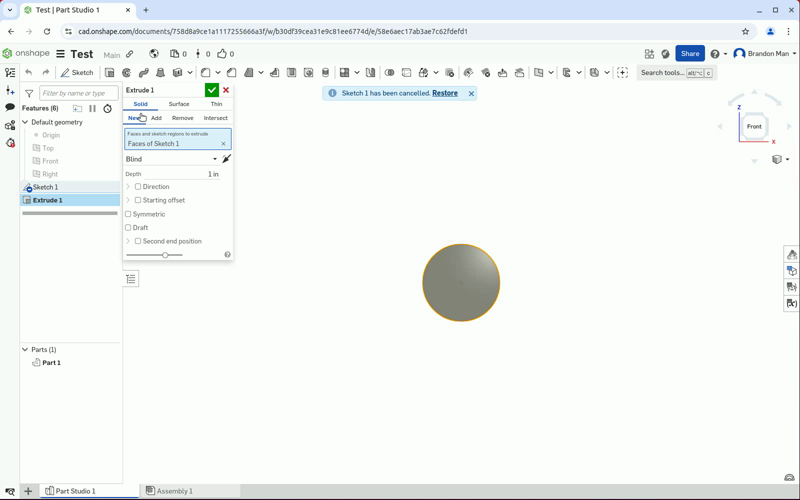
mouse_move(137, 120)
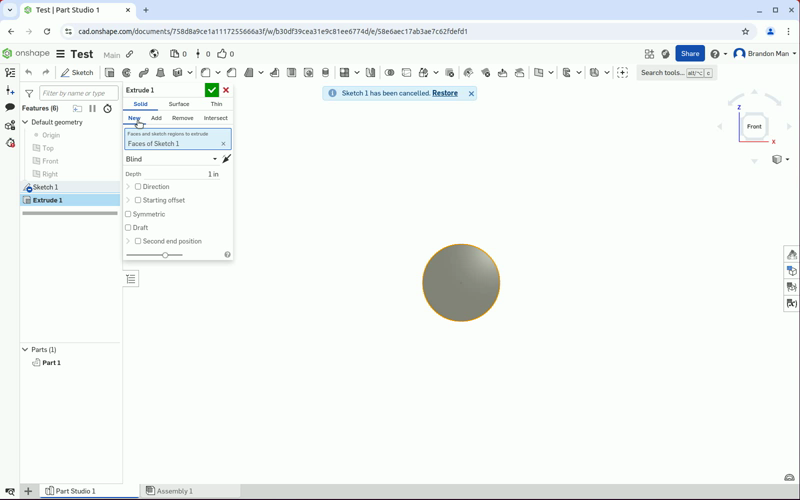
click(137, 120)
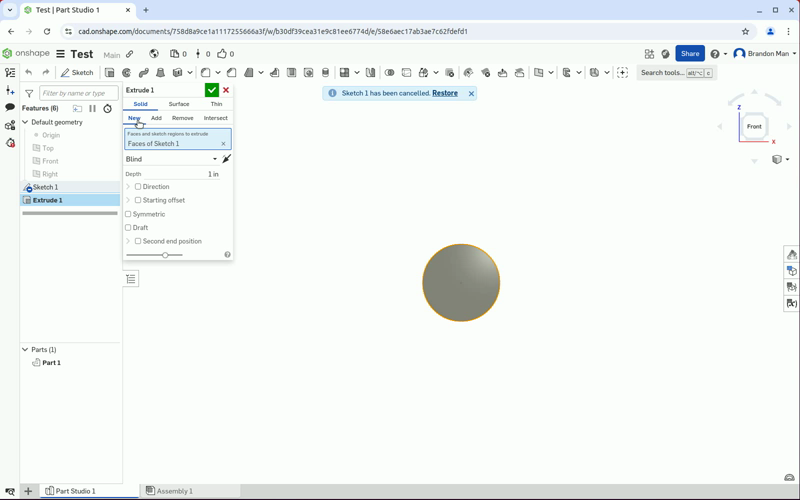
key(tab, 4)
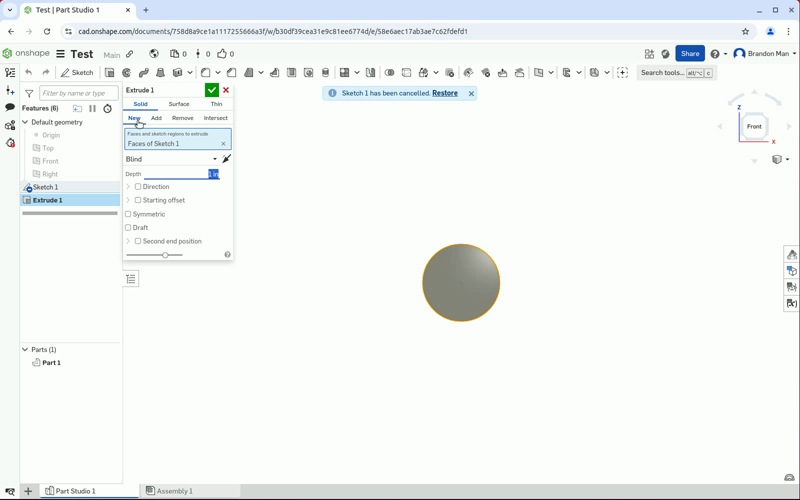
text(23.108)
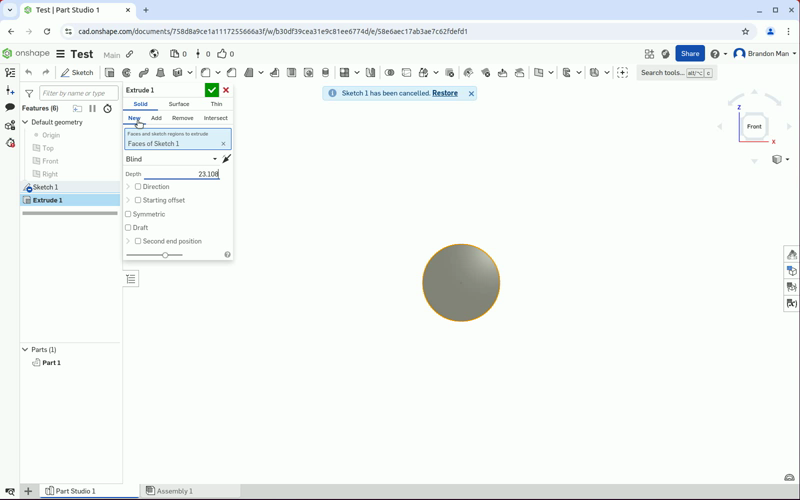
key(enter)
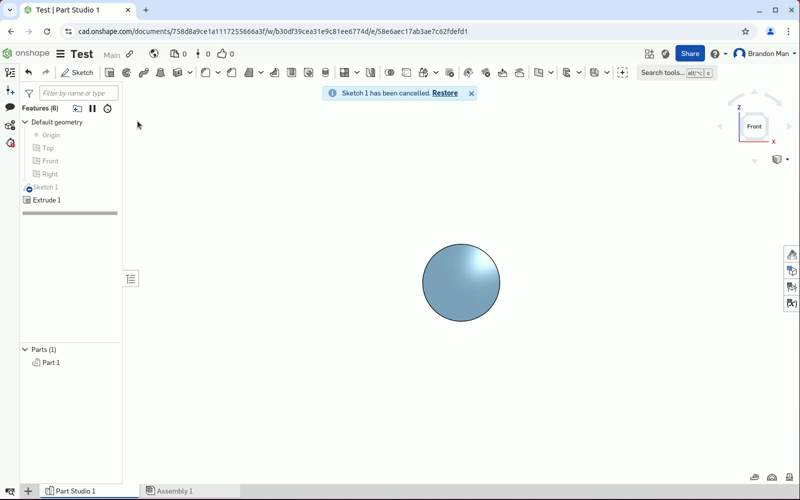
key(shift+h)
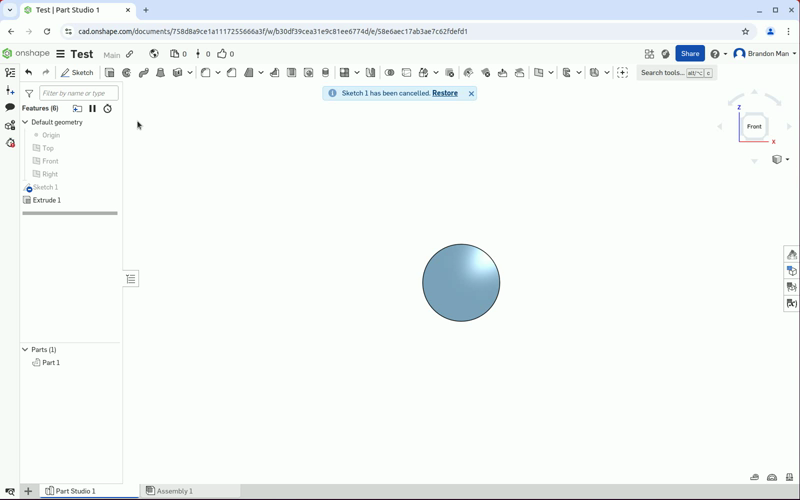
key(shift+h)
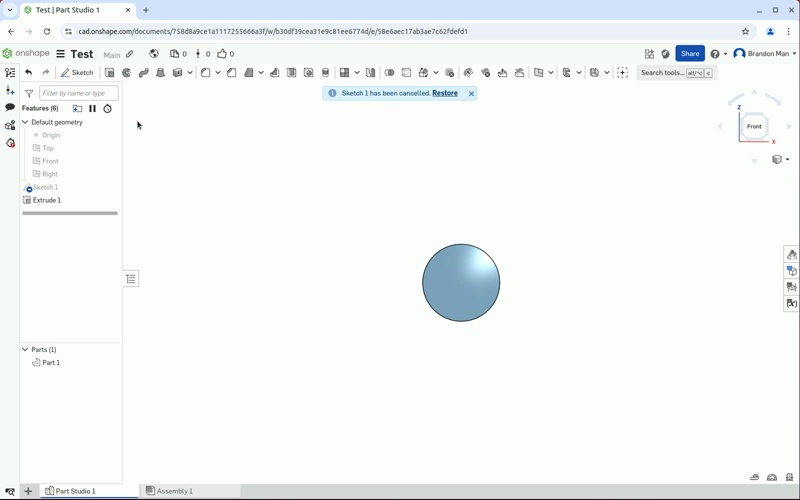
mouse_move(73, 189)
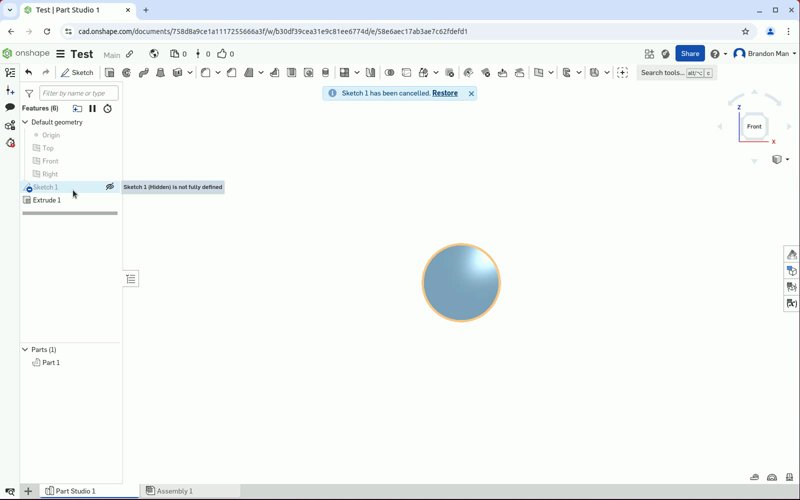
click(73, 189)
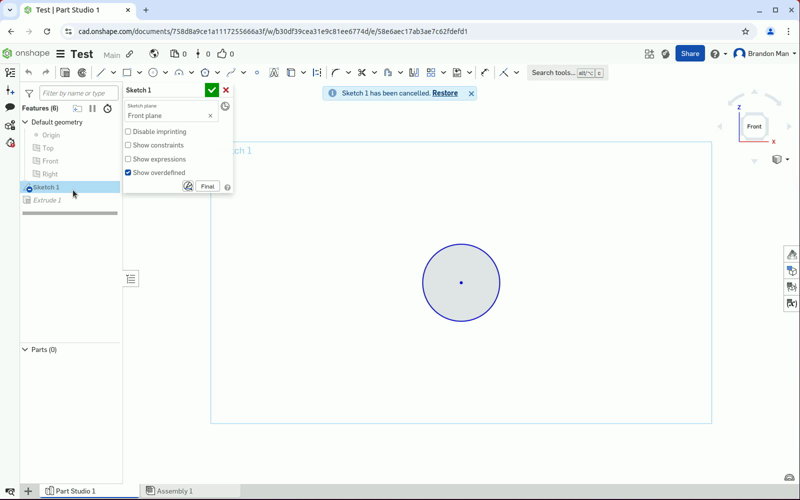
mouse_move(229, 92)
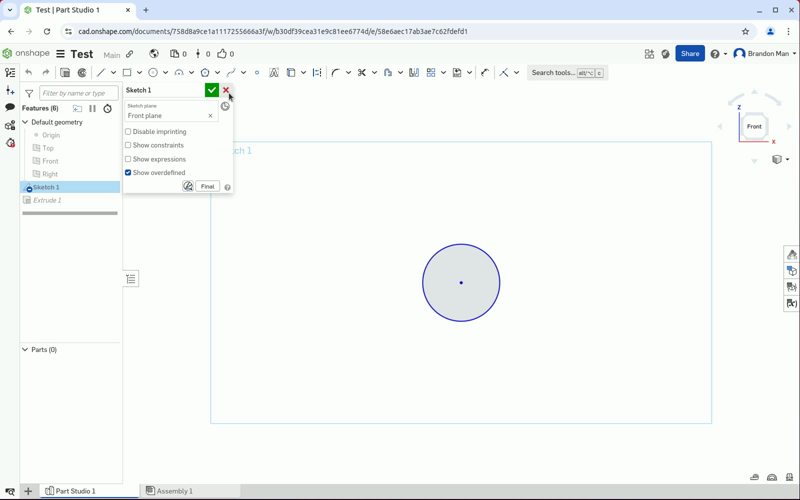
click(229, 92)
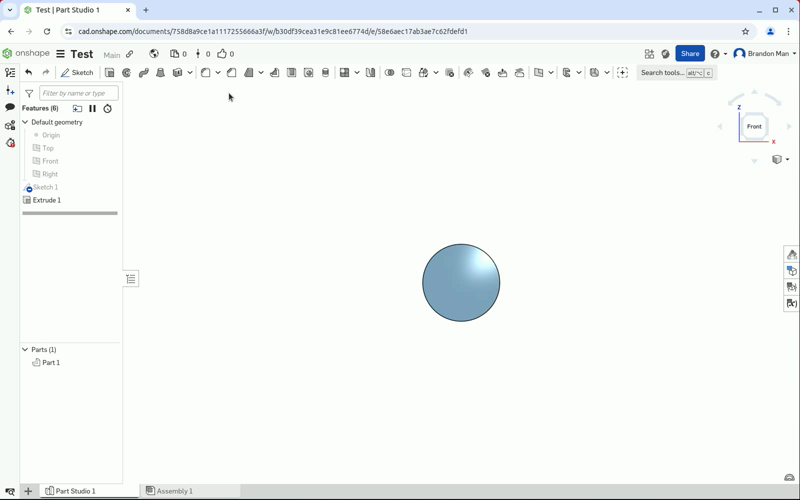
mouse_move(541, 75)
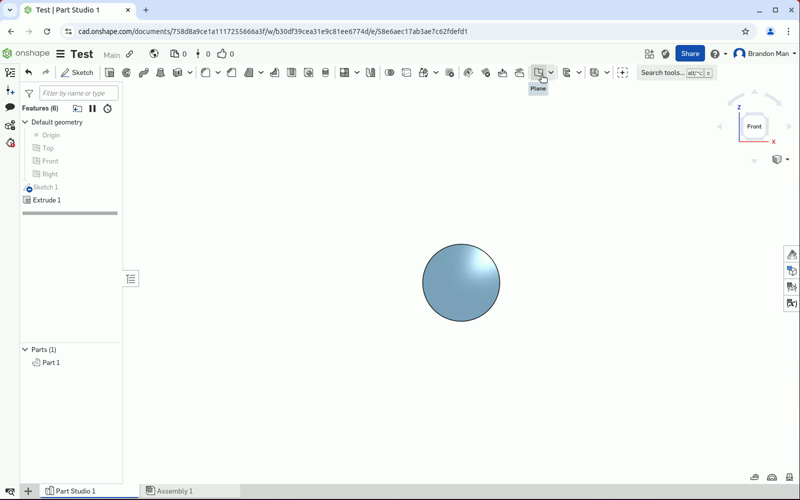
click(541, 75)
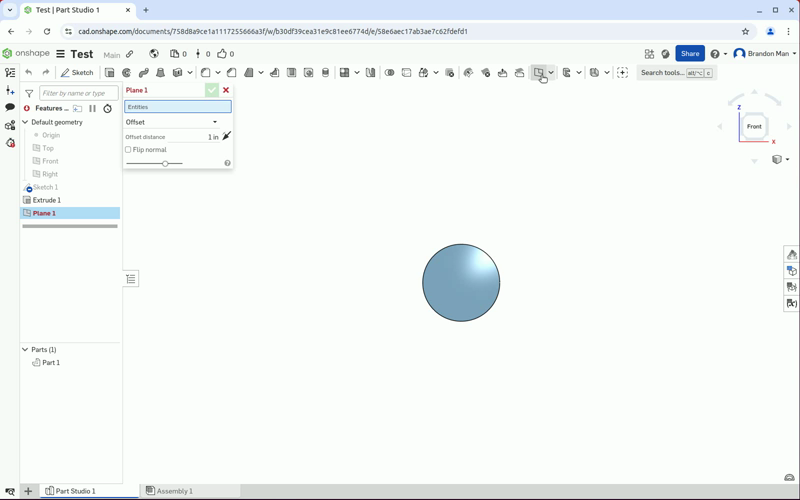
mouse_move(73, 163)
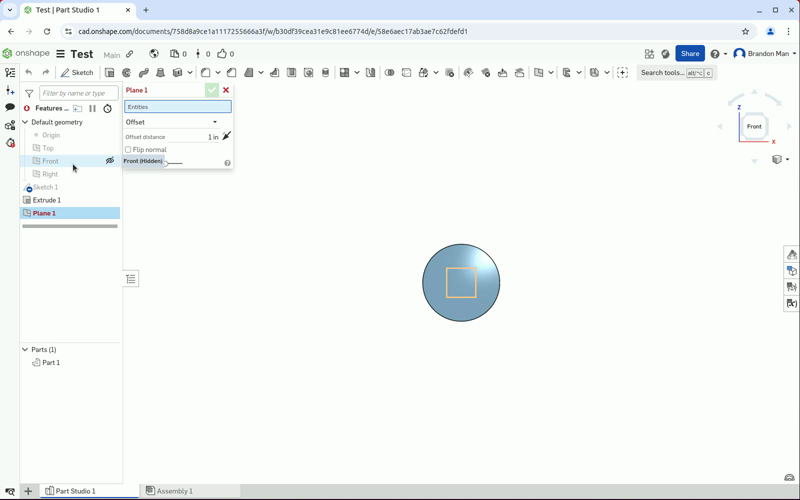
click(73, 163)
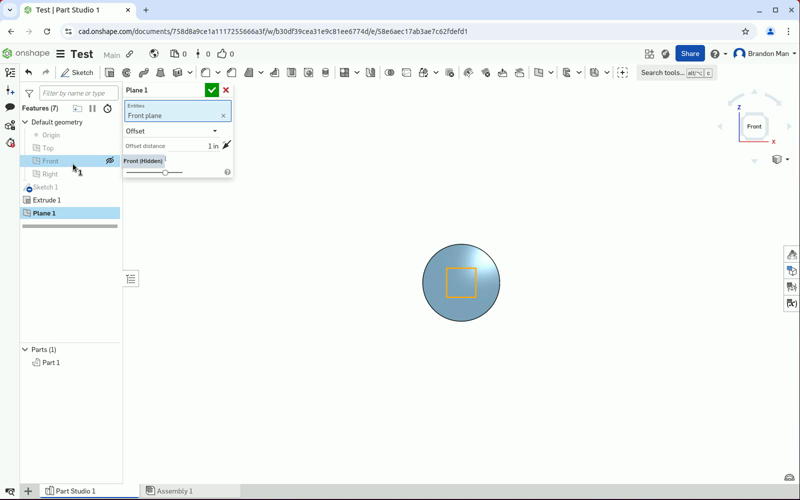
key(tab, 2)
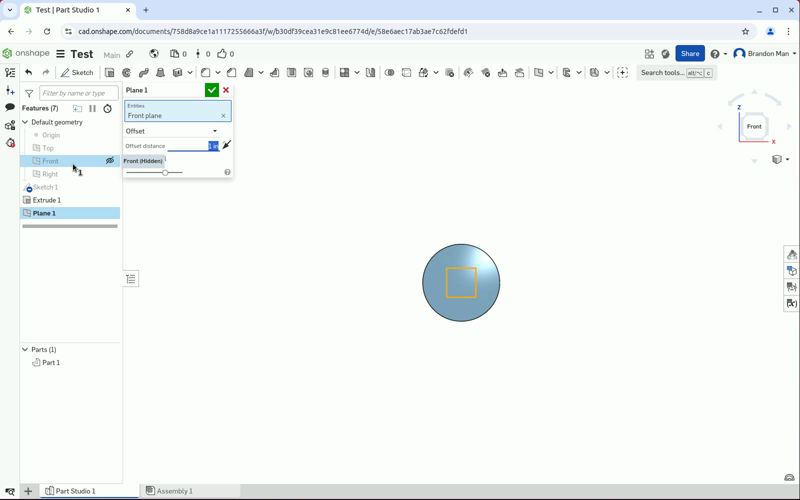
text(23.108)
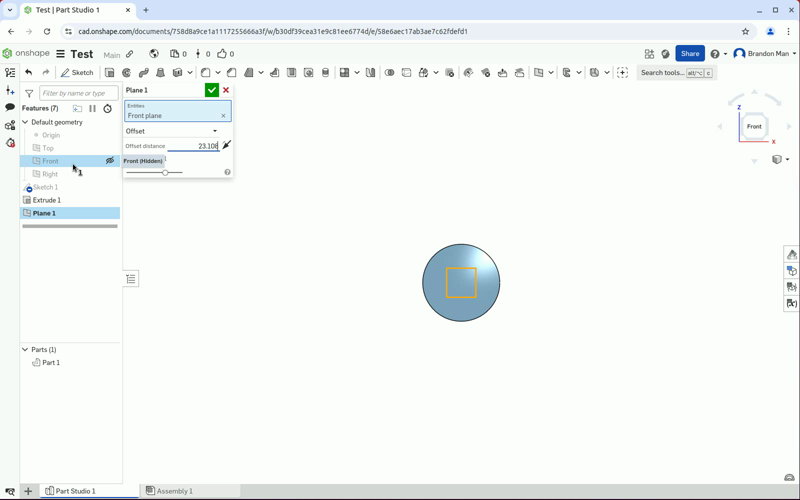
key(enter, 2)
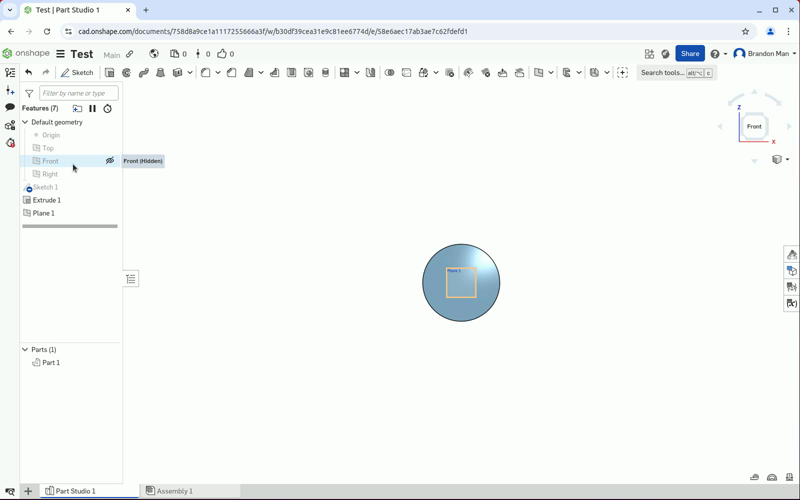
key(shift+s)
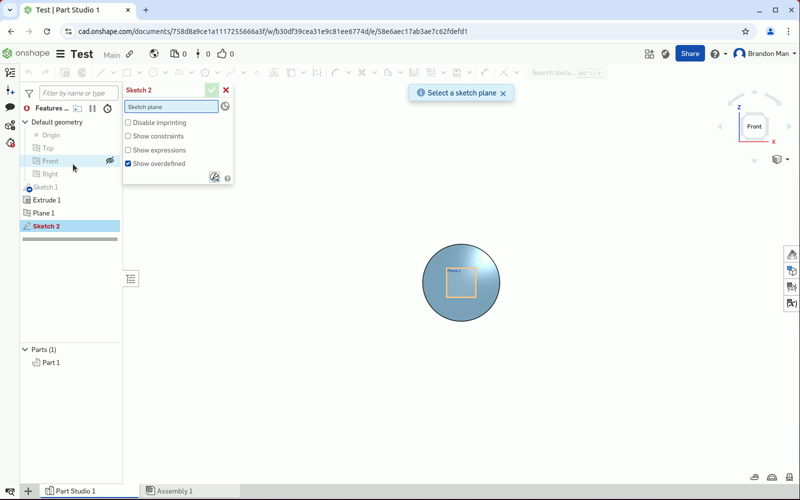
mouse_move(73, 215)
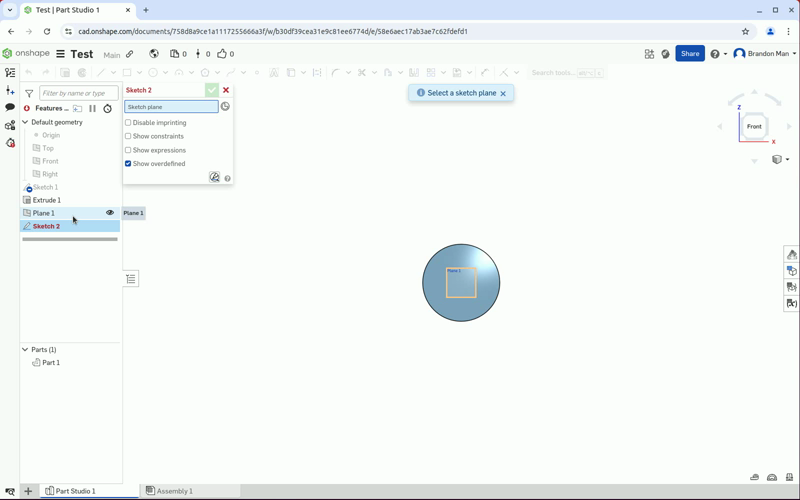
click(73, 215)
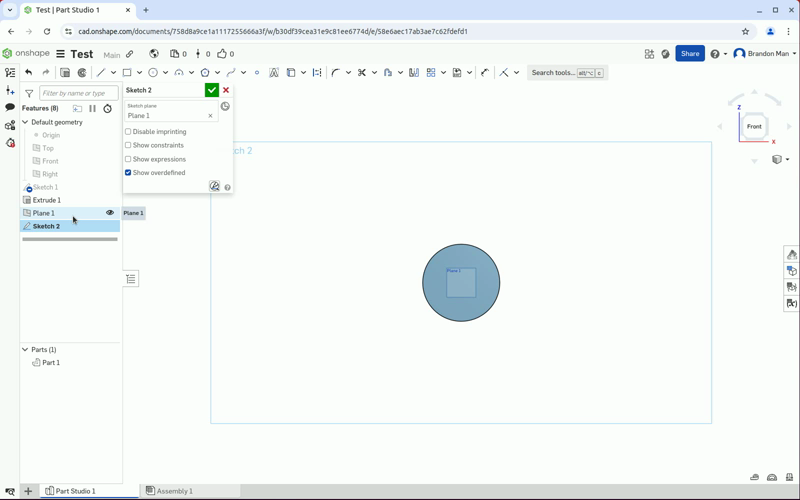
mouse_move(73, 352)
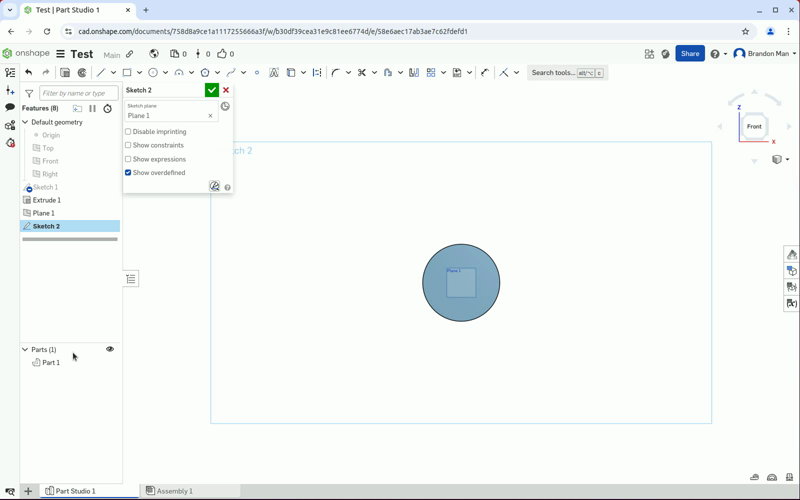
key(y)
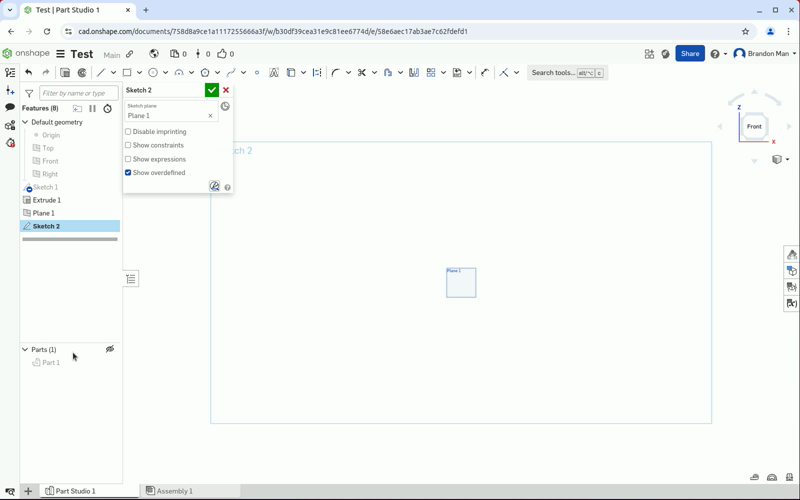
key(c)
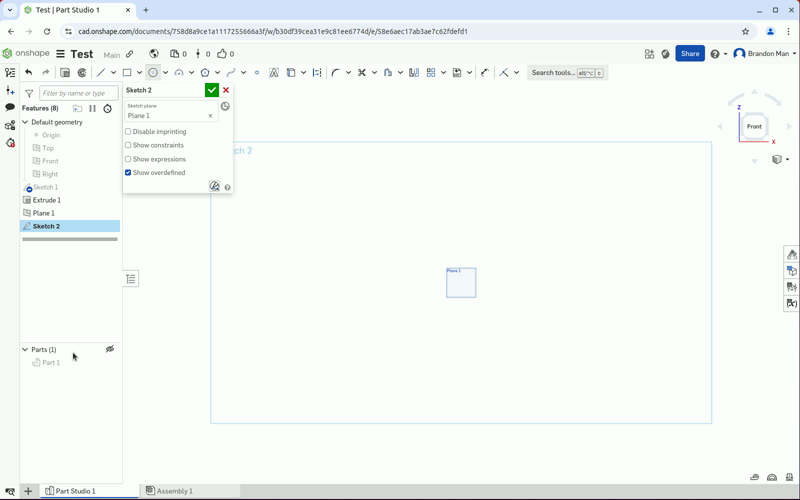
key_down(shift)
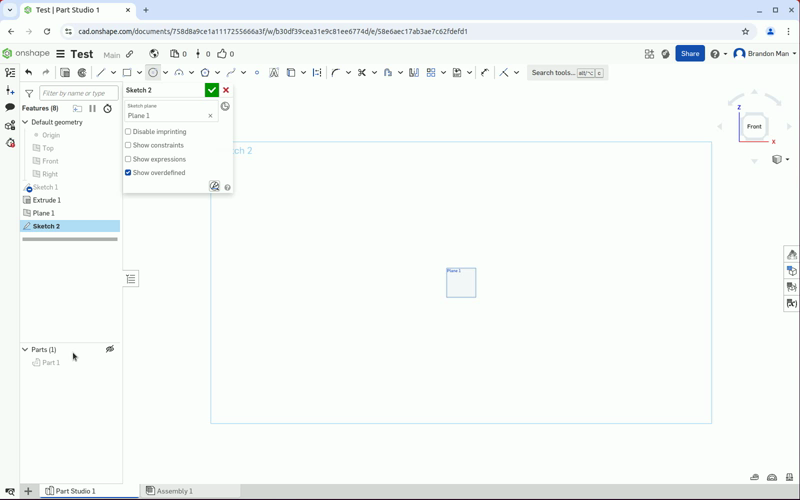
mouse_move(460, 282)
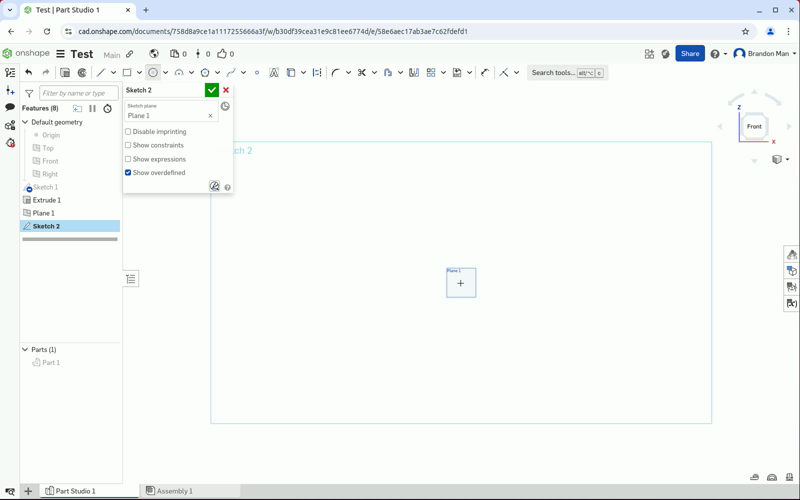
click(460, 282)
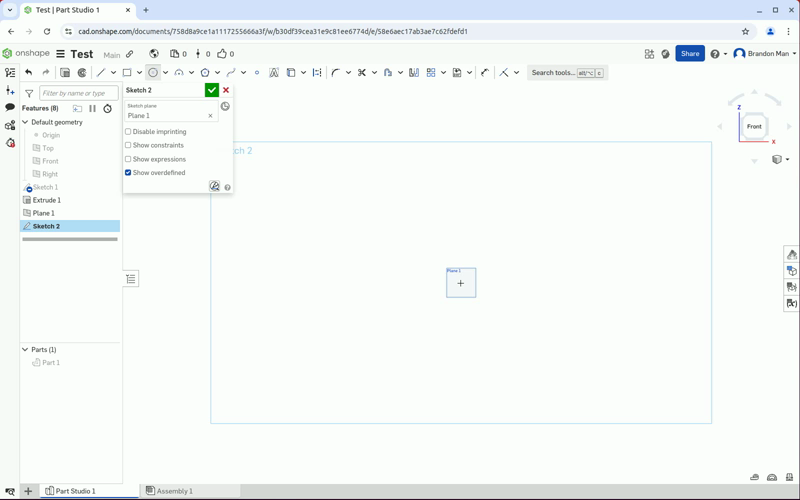
key_up(shift)
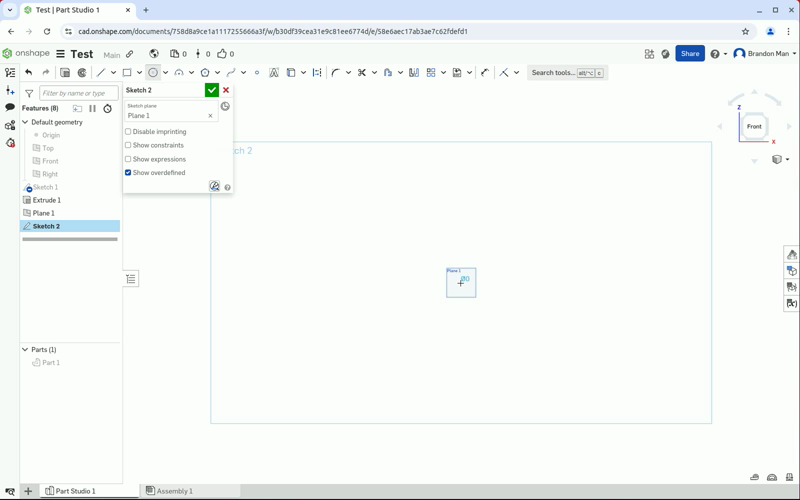
mouse_move(493, 282)
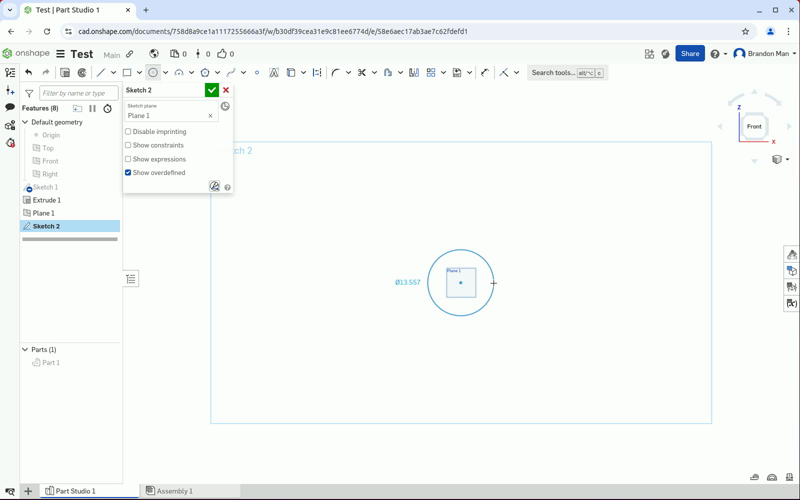
click(493, 282)
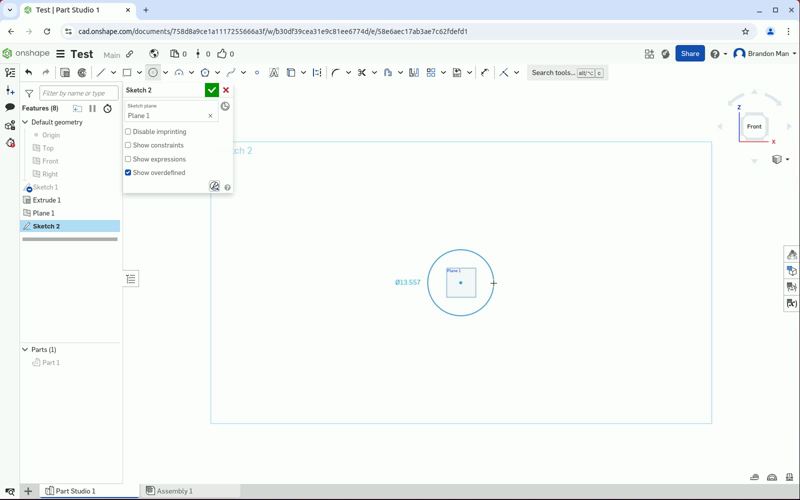
key(esc)
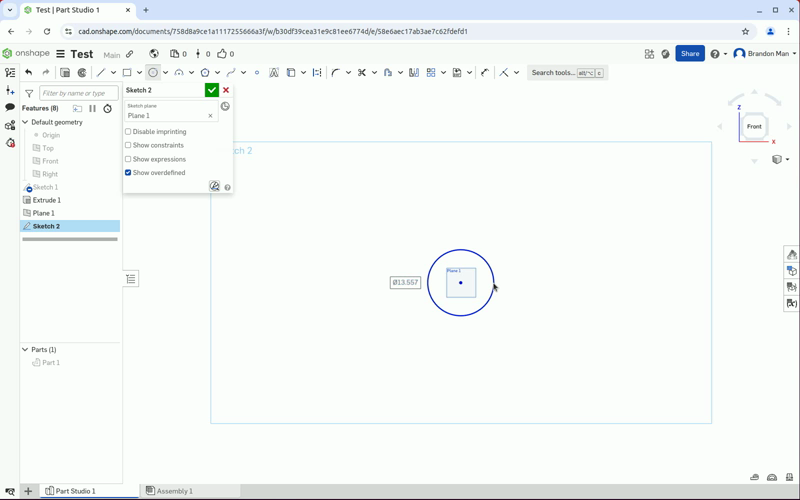
mouse_move(434, 268)
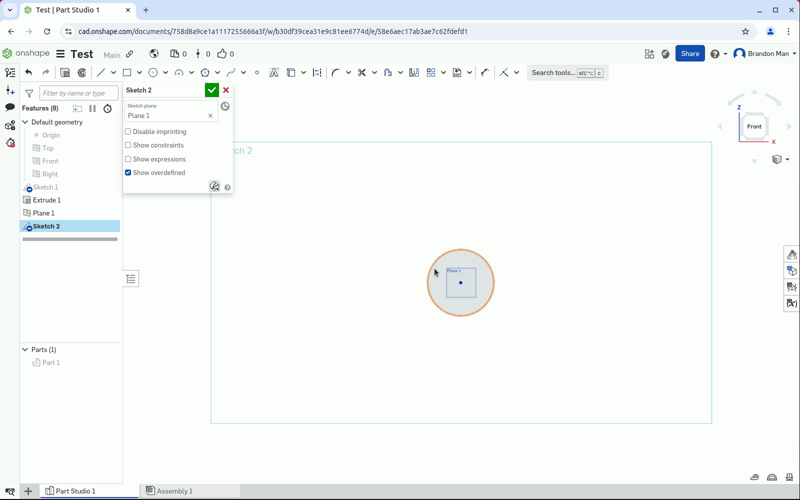
click(434, 268)
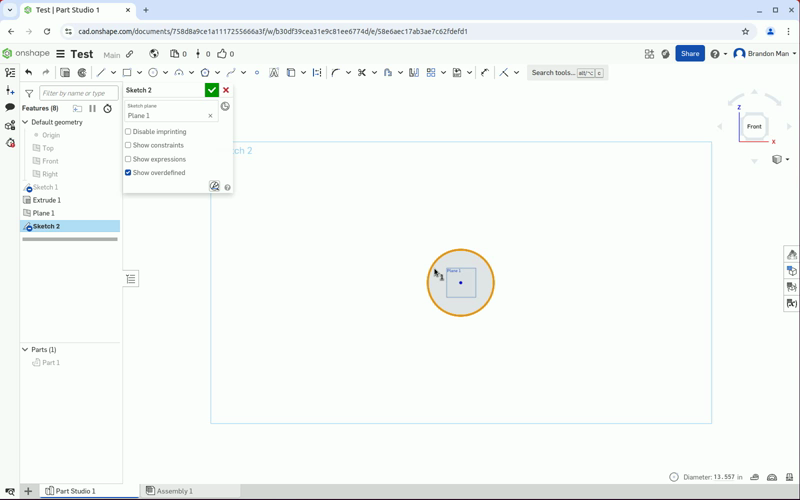
mouse_move(73, 352)
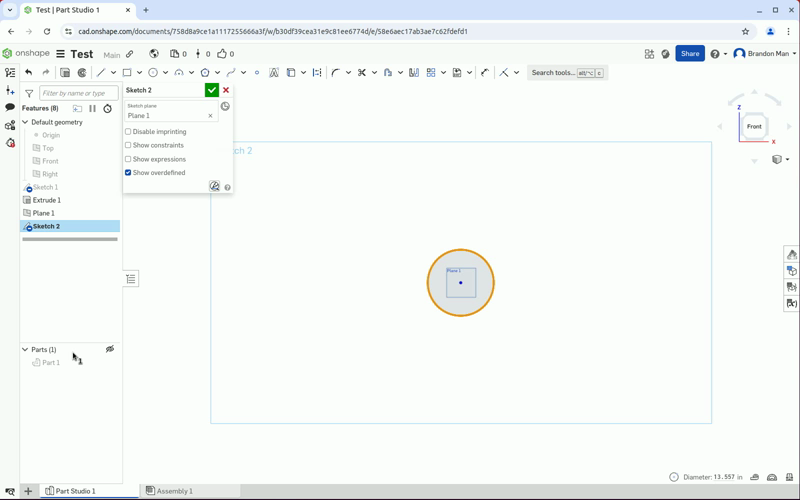
key(shift+y)
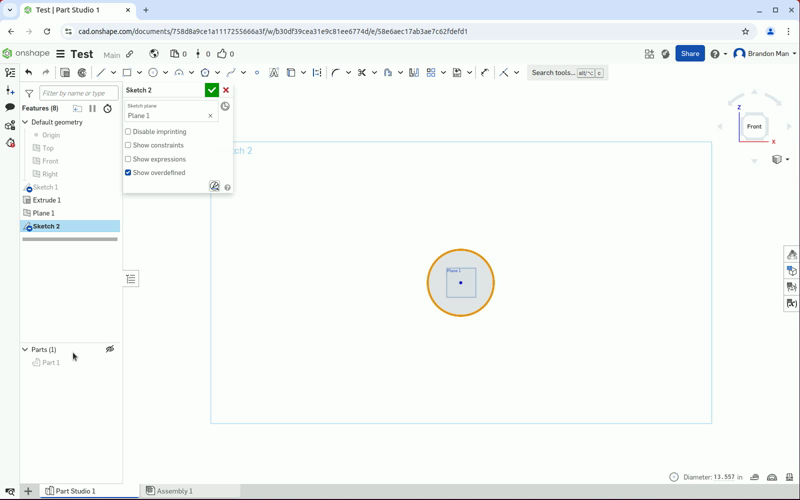
key(shift+e)
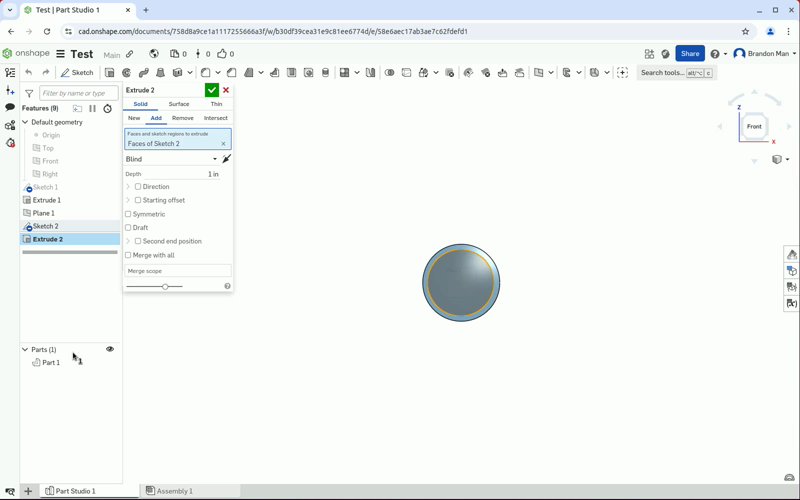
mouse_move(143, 106)
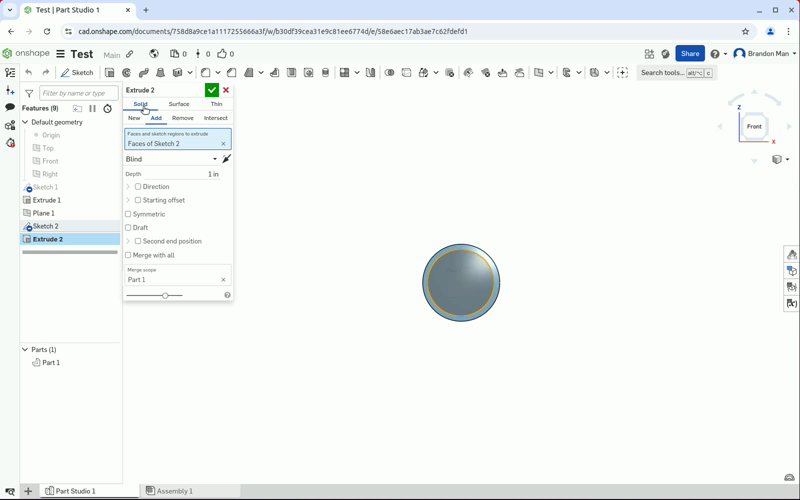
click(143, 106)
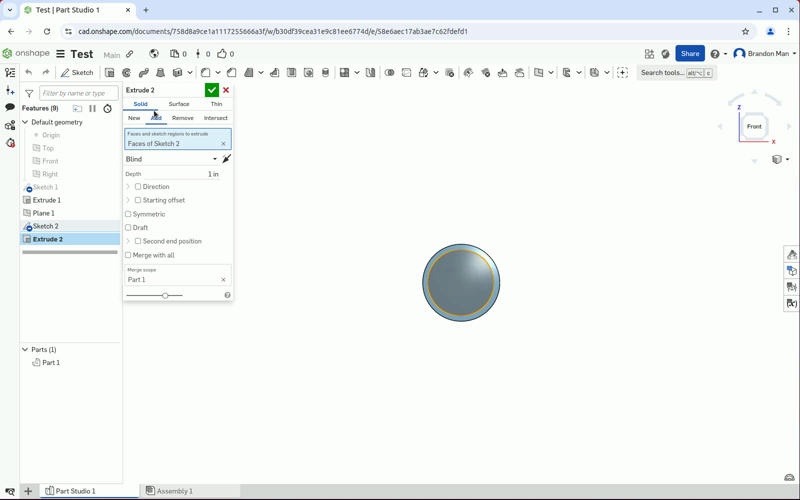
mouse_move(186, 120)
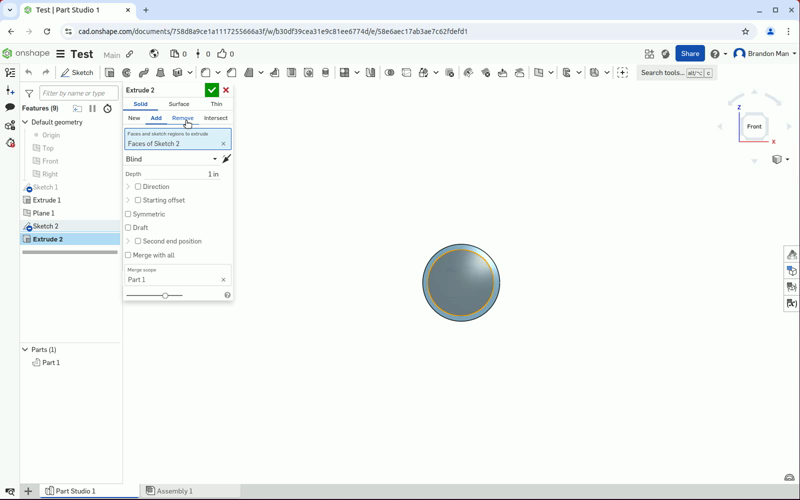
click(186, 120)
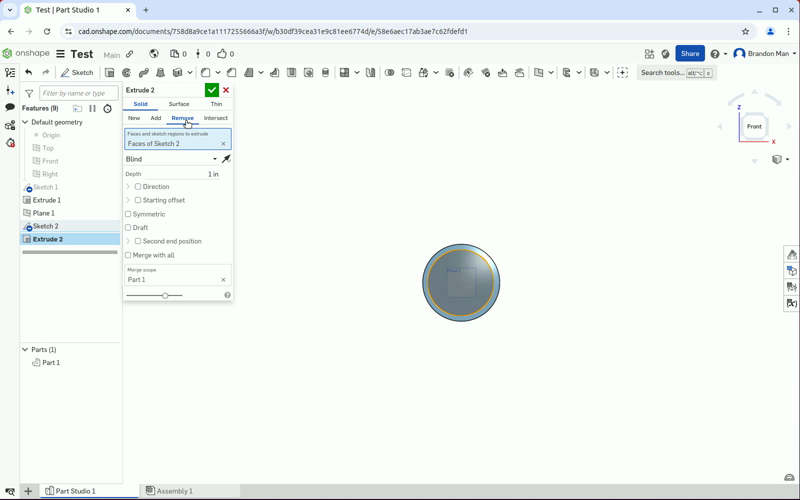
key(tab, 4)
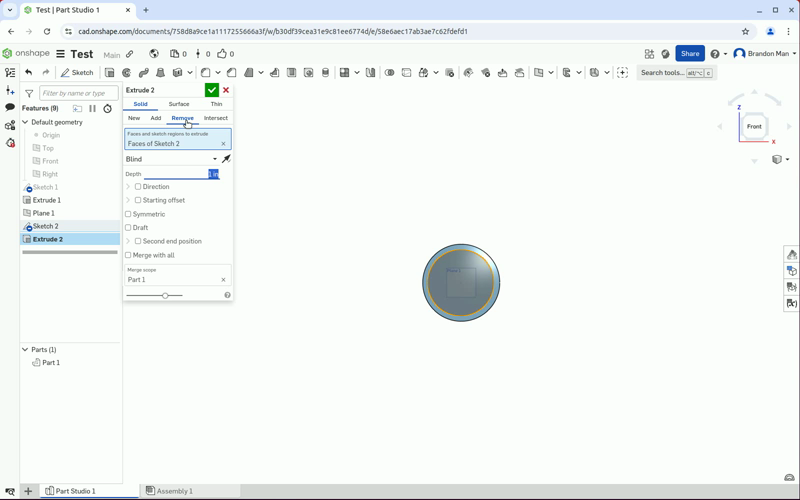
text(19.257)
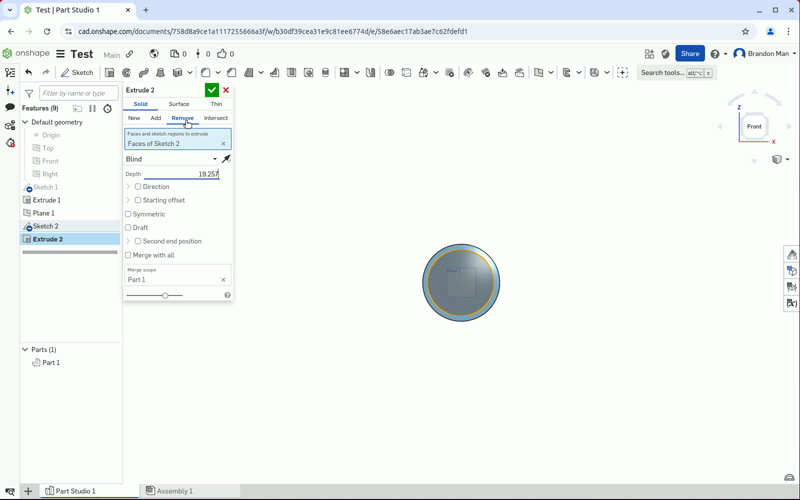
key(tab, 6)
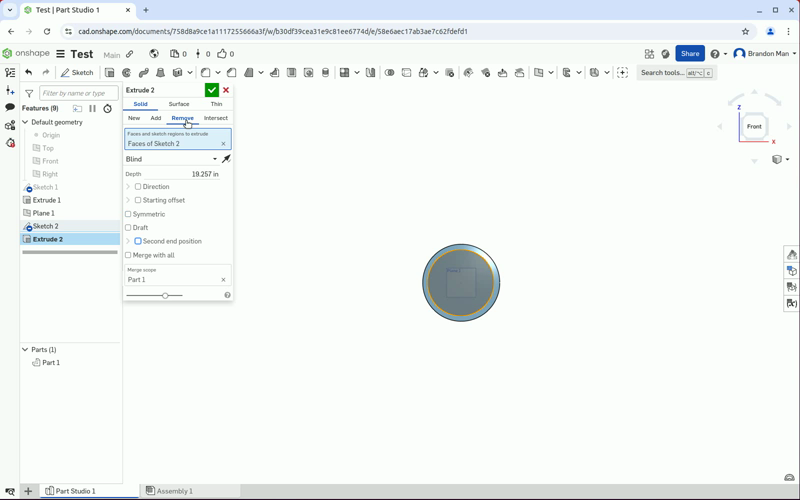
key(space)
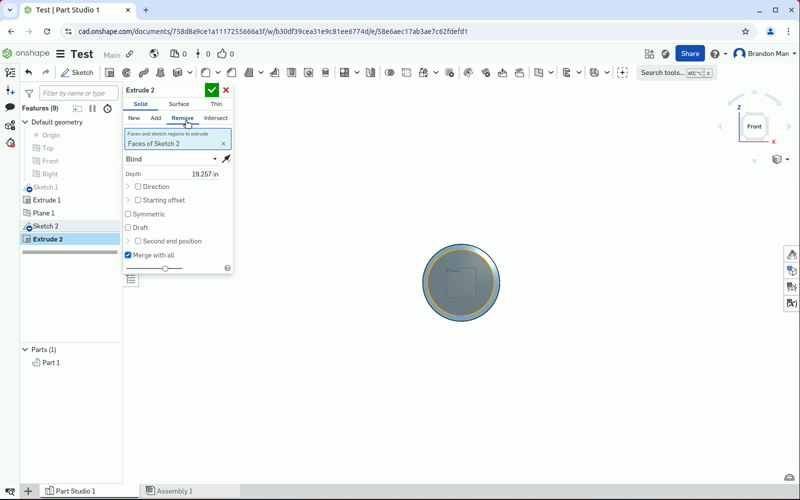
key(enter)
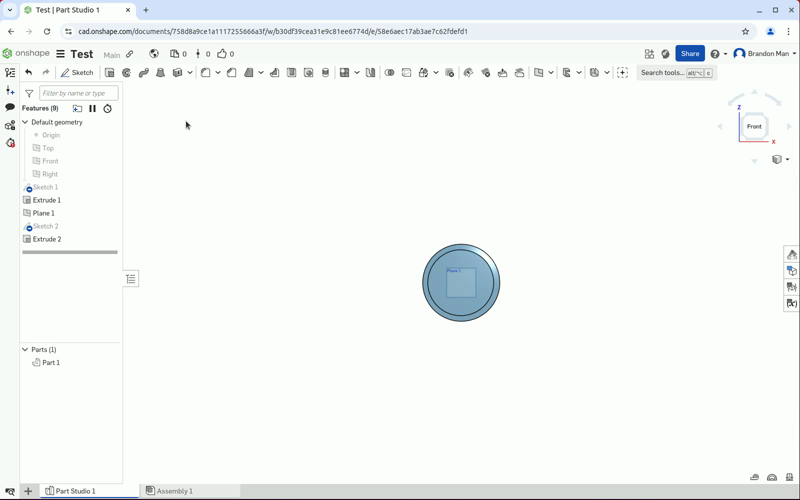
key(shift+h)
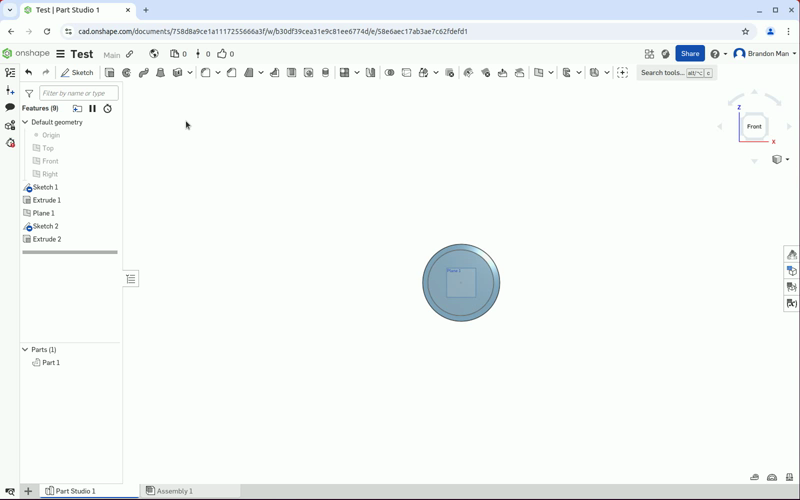
key(shift+h)
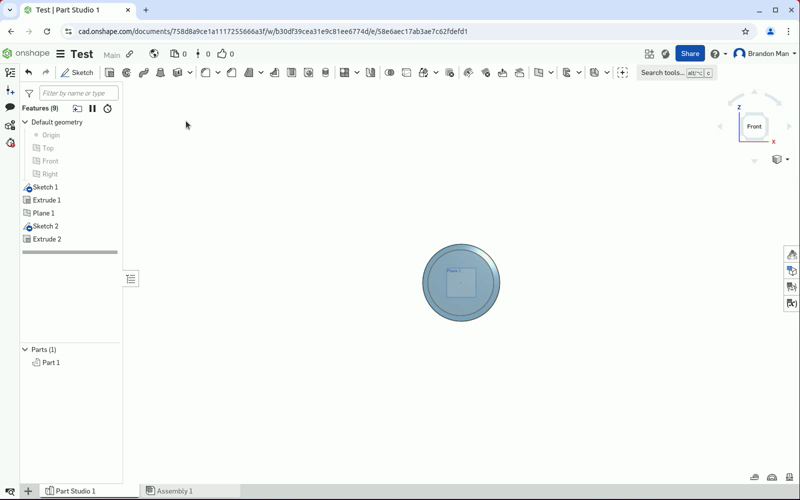
key(shift+7)
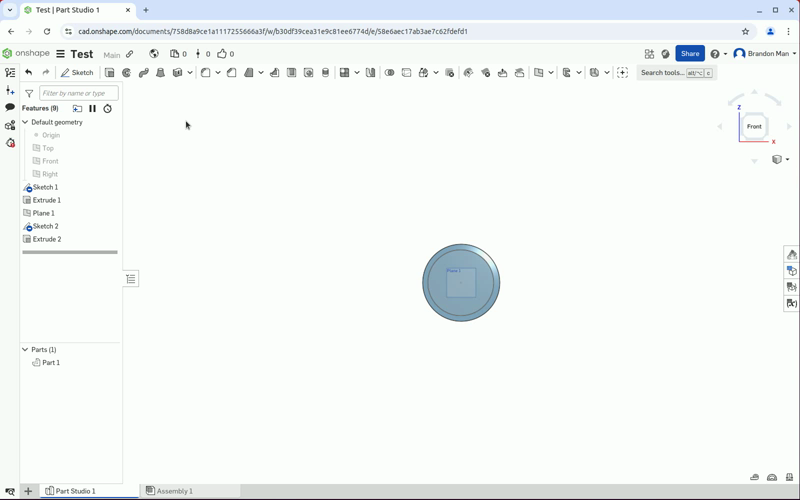
key(left, 2)
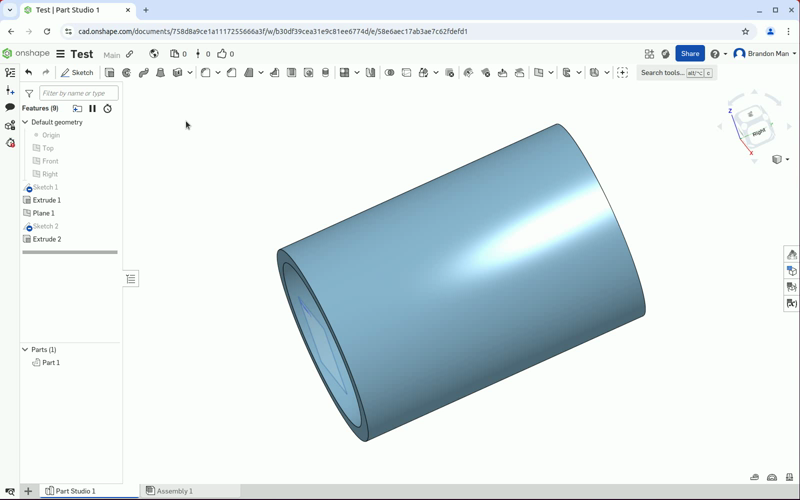
key(down, 2)
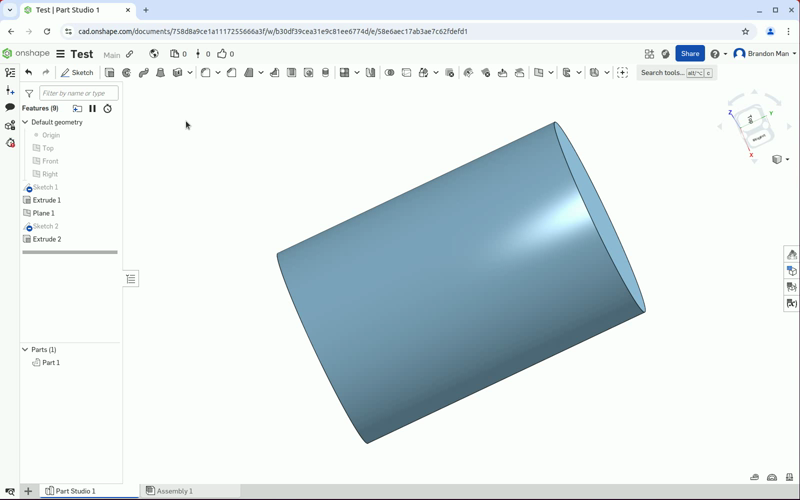
key(up, 2)
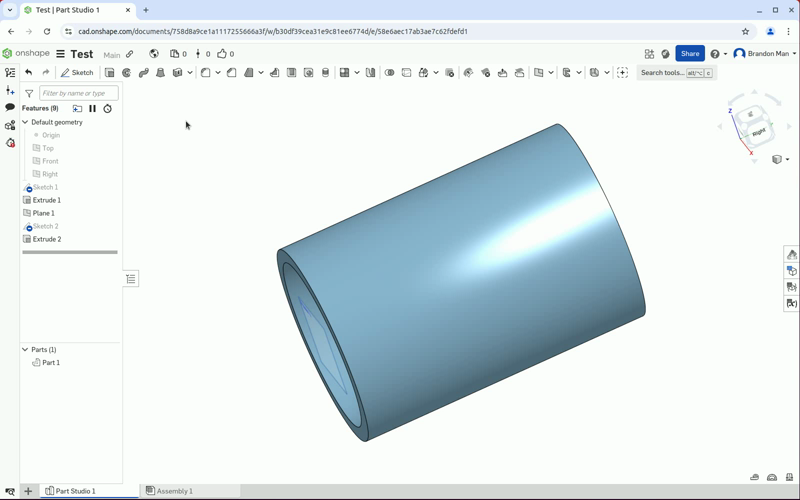
key(right, 2)
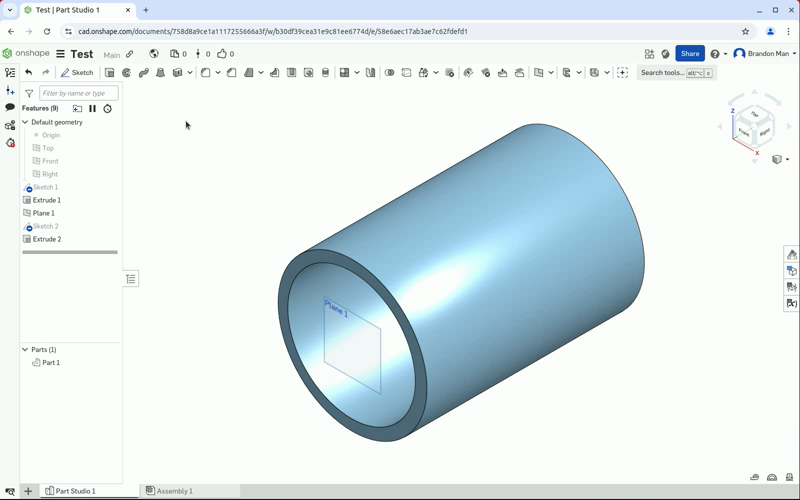
mouse_move(73, 189)
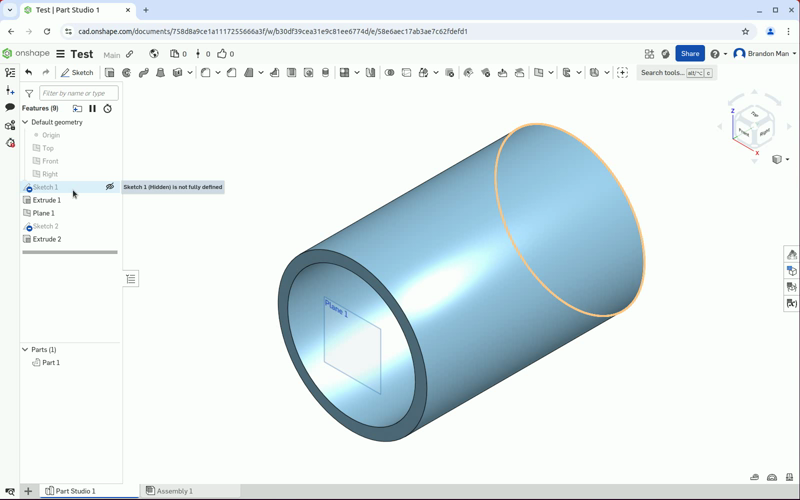
click(73, 189)